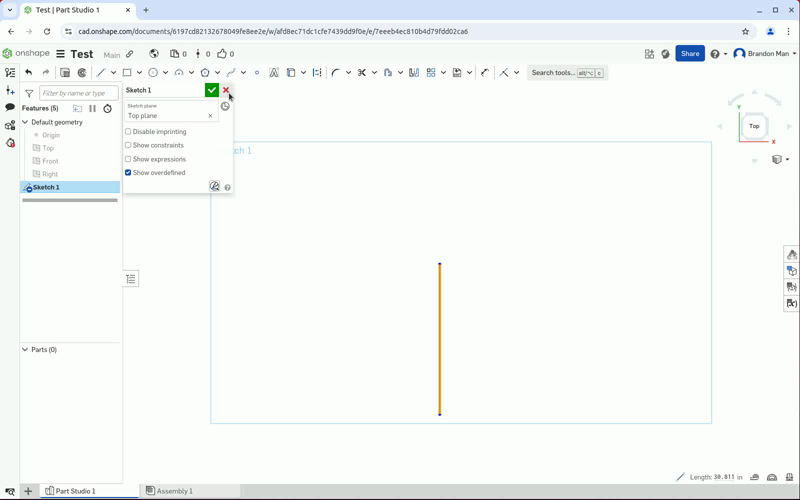
key(shift+h)
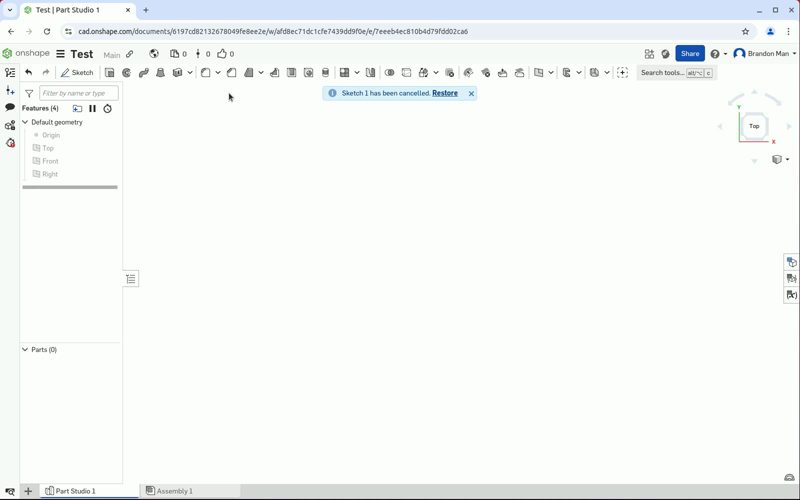
mouse_move(73, 352)
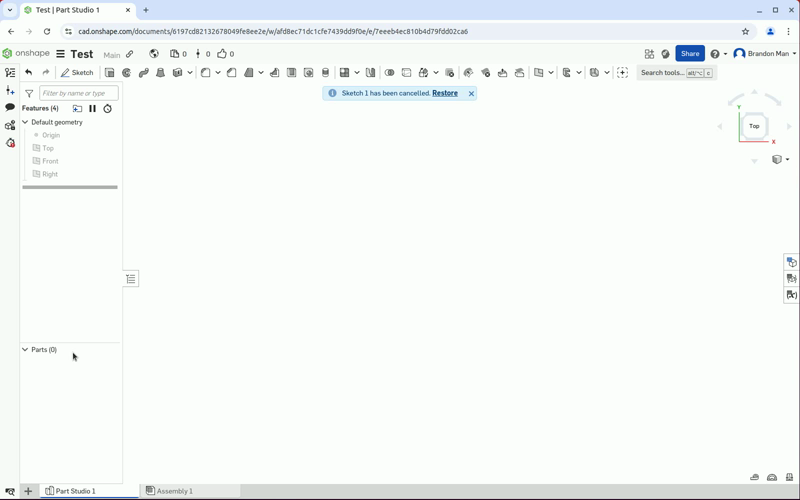
key(y)
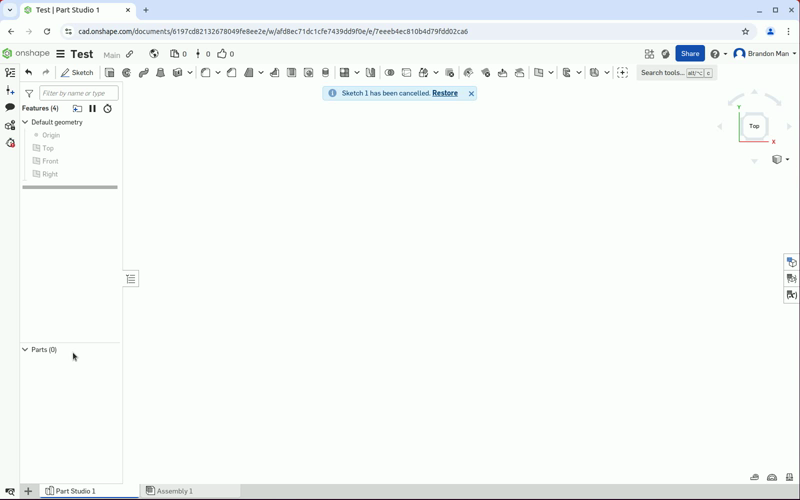
key(shift+p)
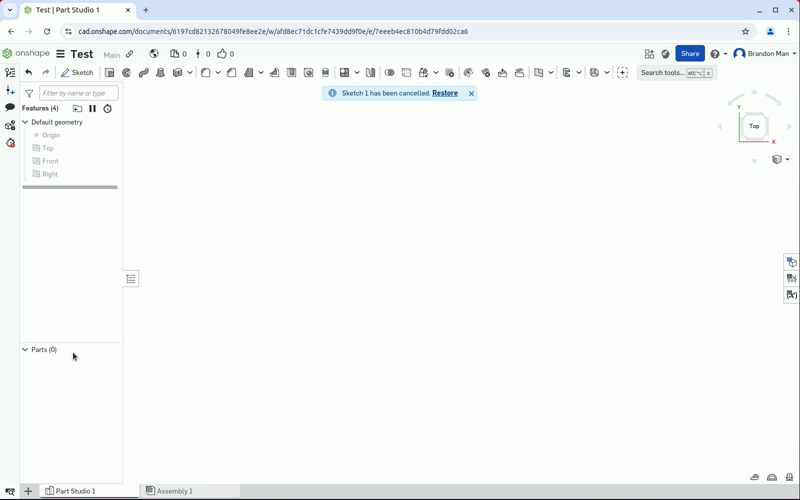
key(space)
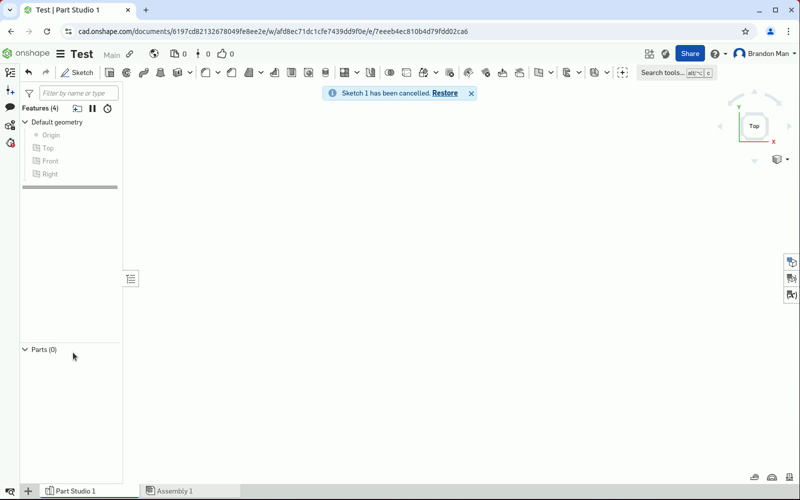
key_down(shift)
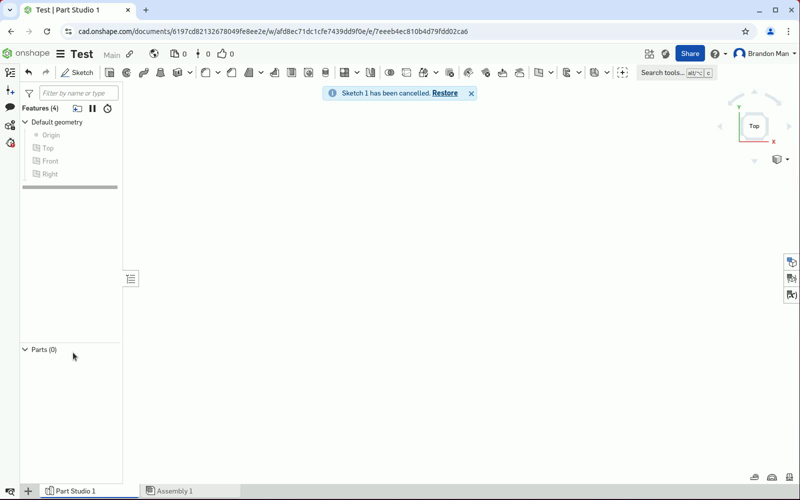
key(up)
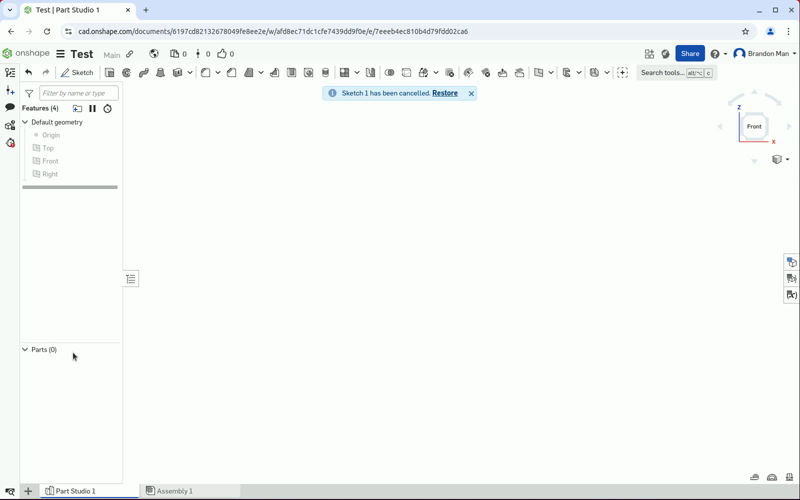
key_up(shift)
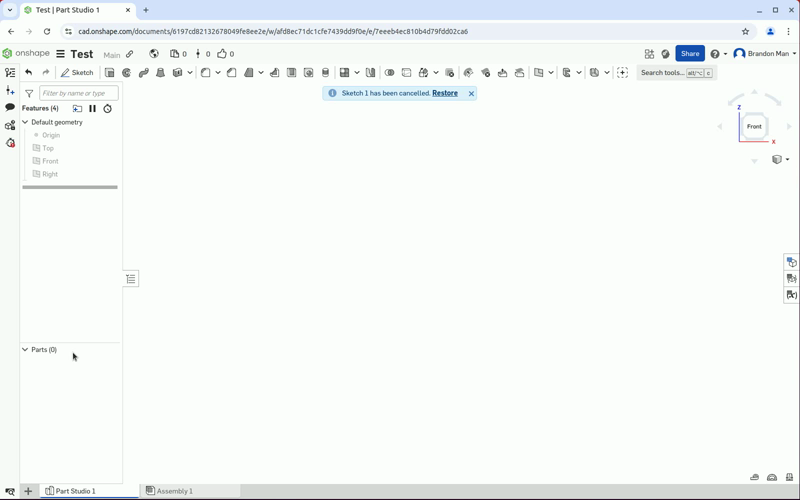
mouse_move(73, 352)
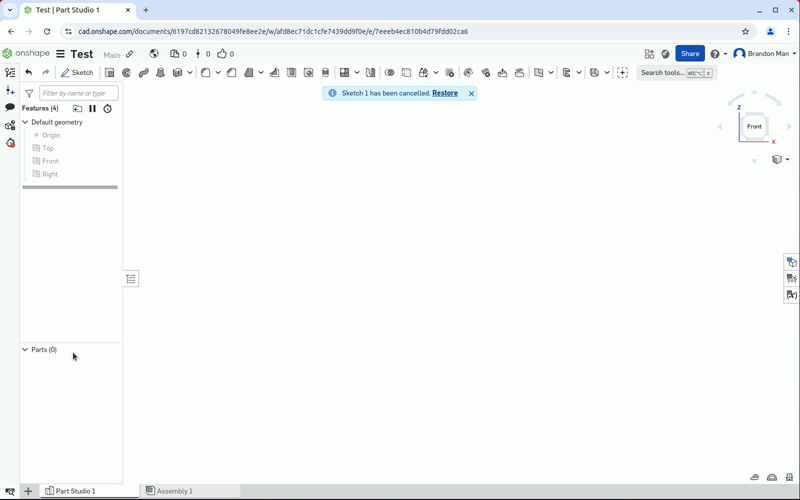
key(shift+y)
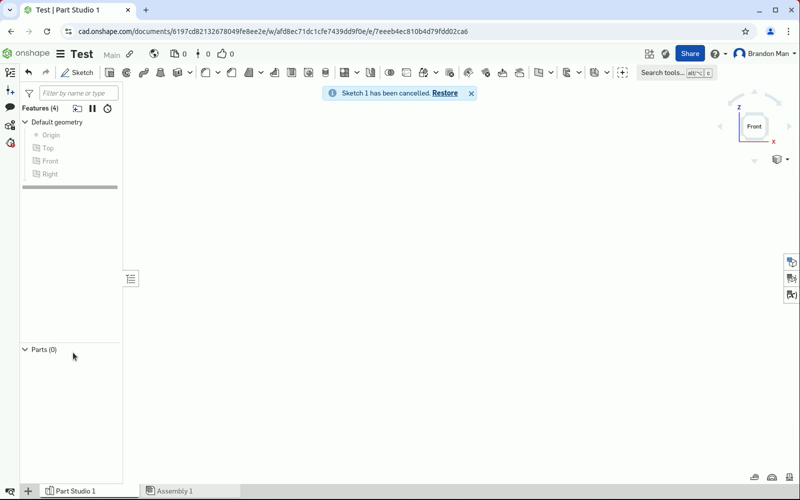
key(shift+s)
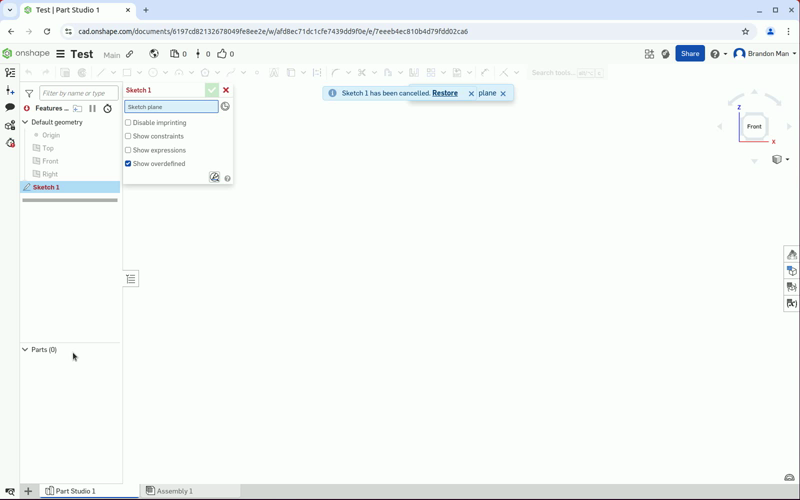
mouse_move(73, 163)
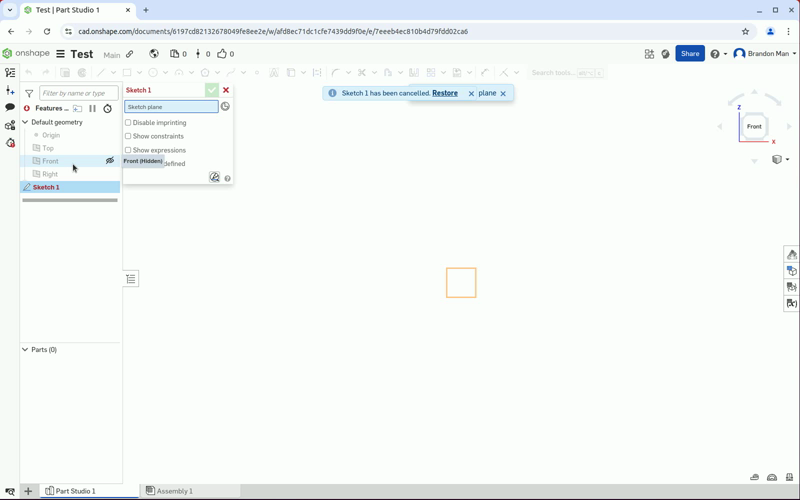
click(73, 163)
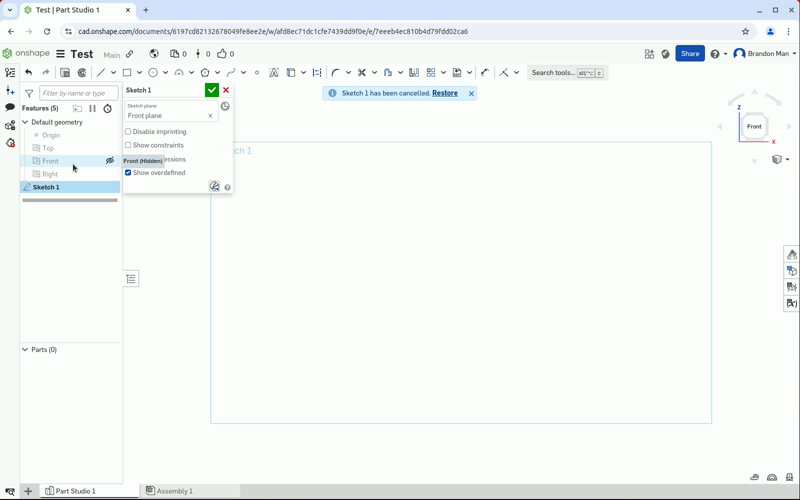
mouse_move(73, 352)
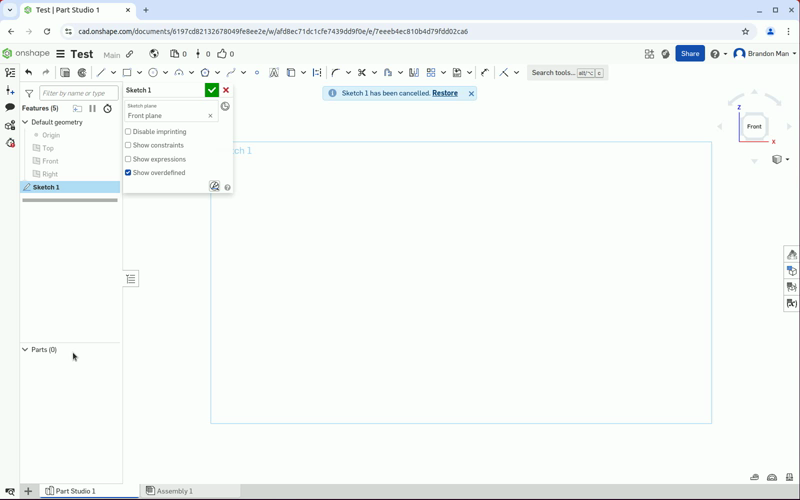
key(y)
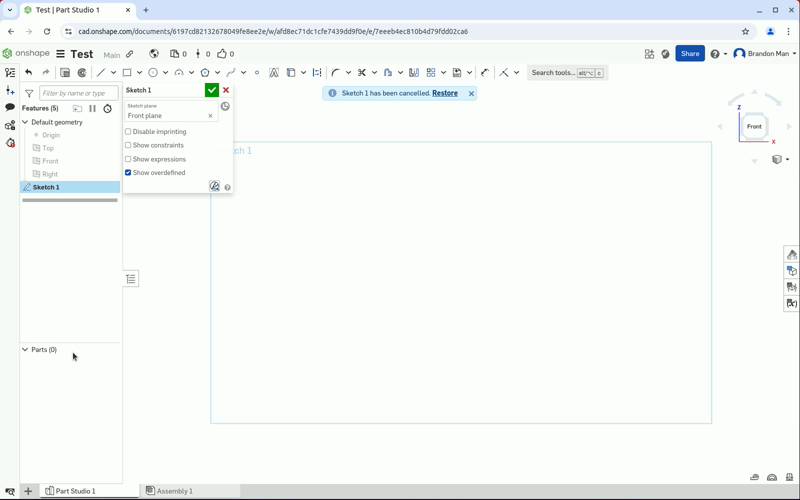
key(c)
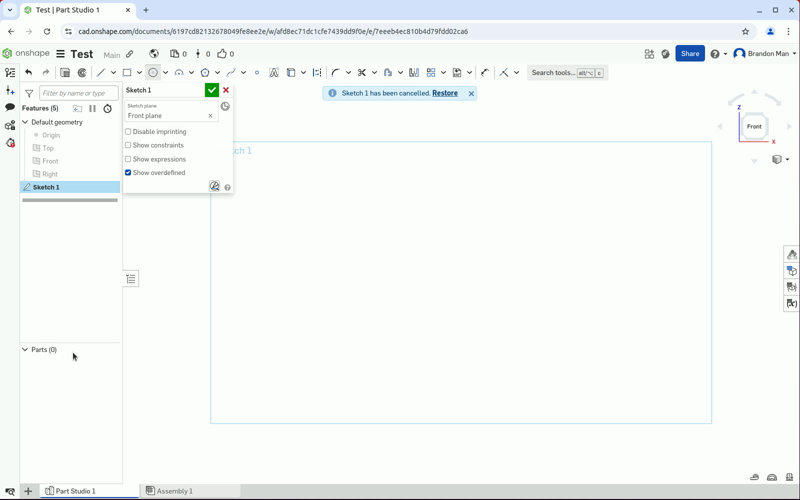
key_down(shift)
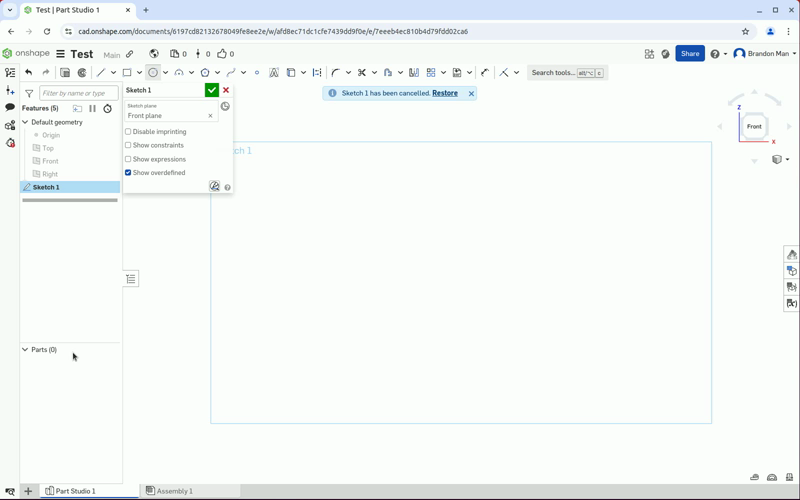
mouse_move(460, 282)
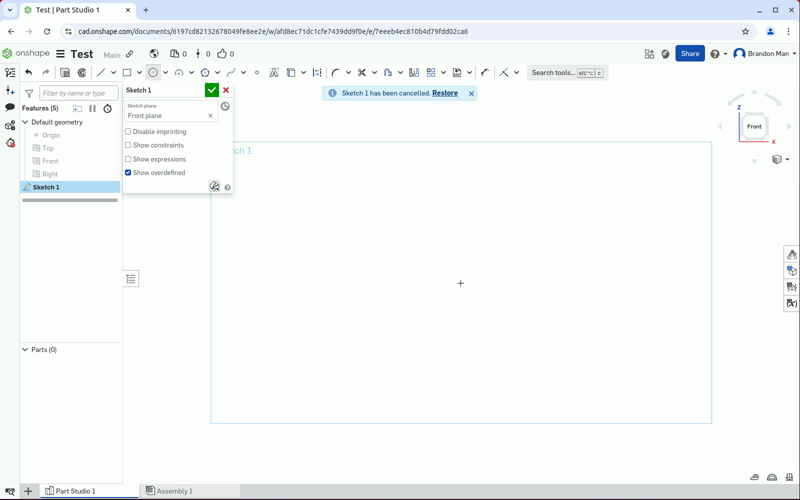
click(460, 282)
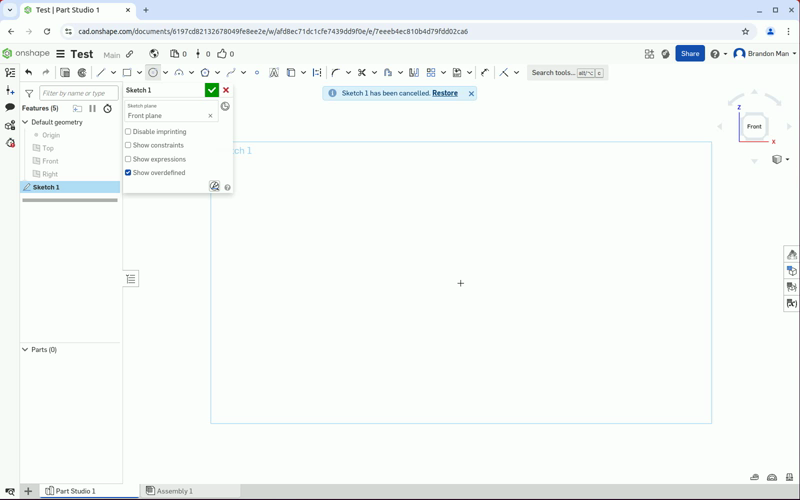
key_up(shift)
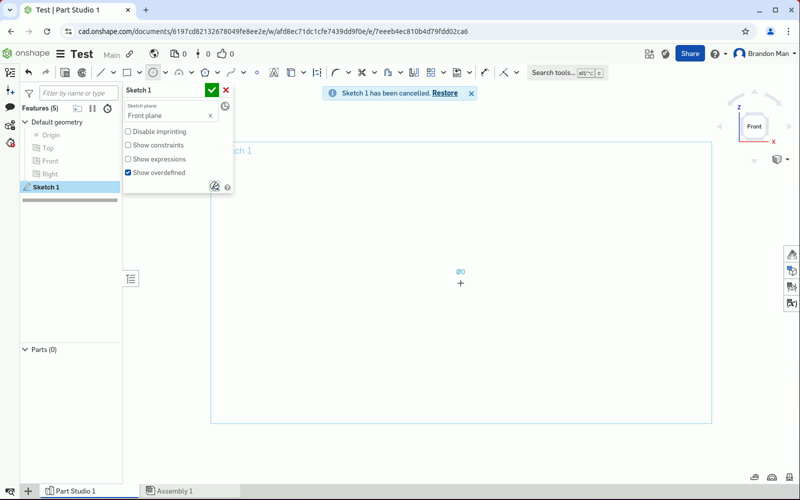
mouse_move(492, 282)
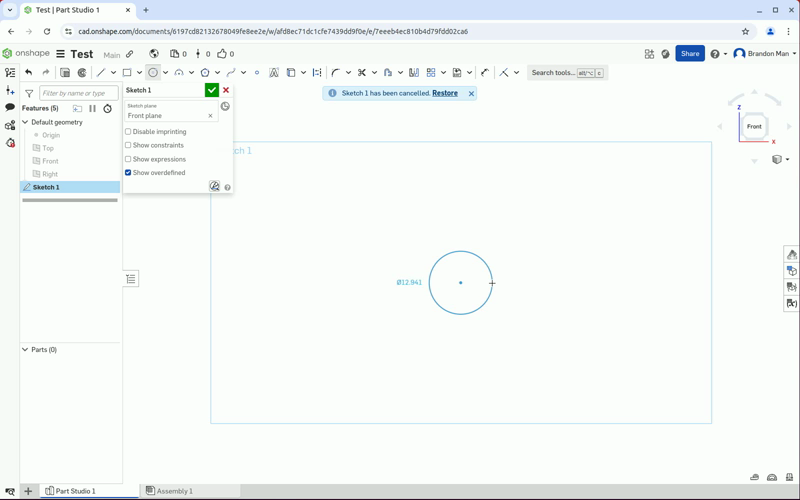
click(492, 282)
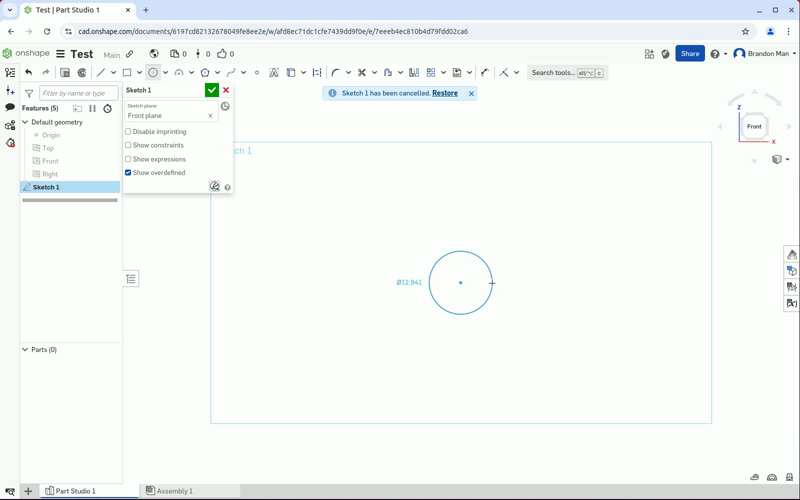
key(esc)
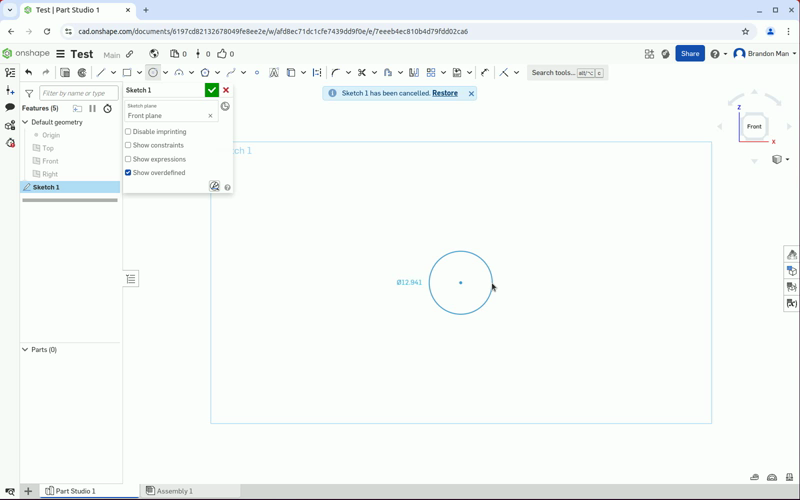
mouse_move(489, 286)
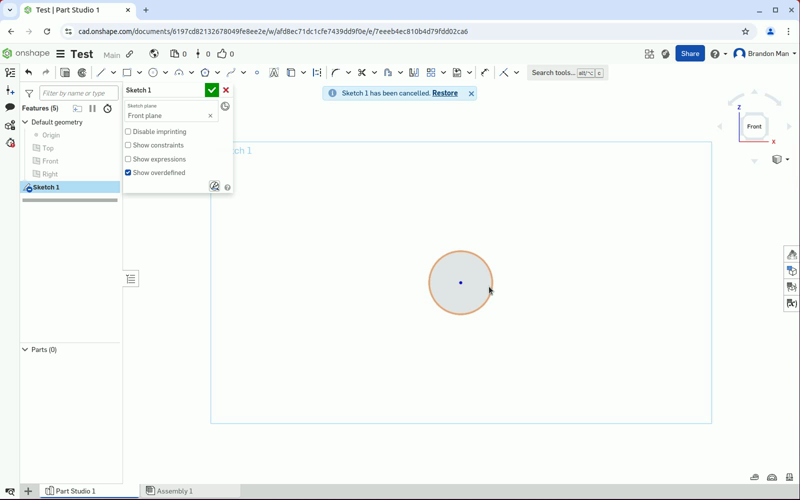
click(489, 286)
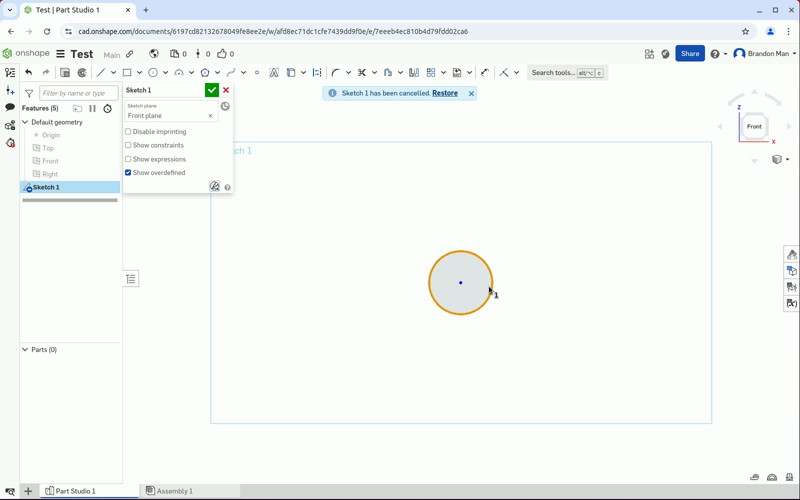
mouse_move(73, 352)
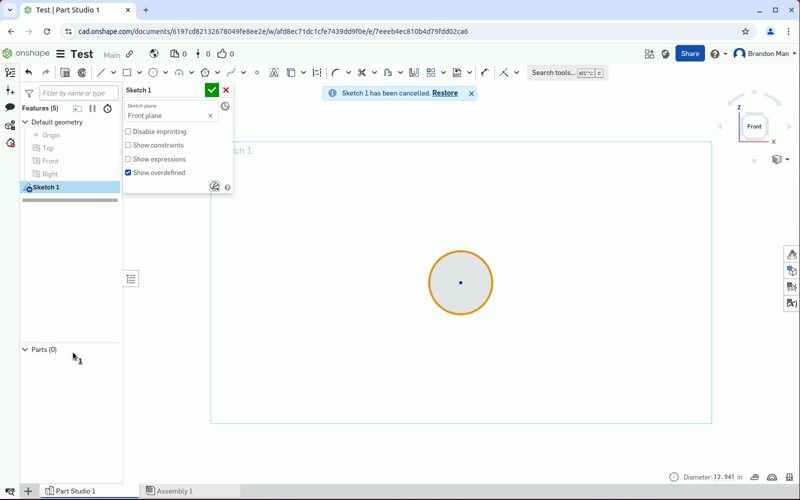
key(shift+y)
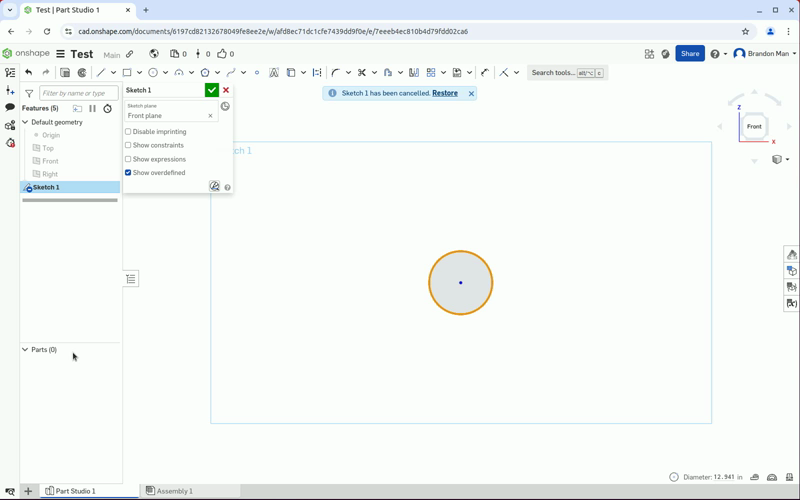
key(shift+e)
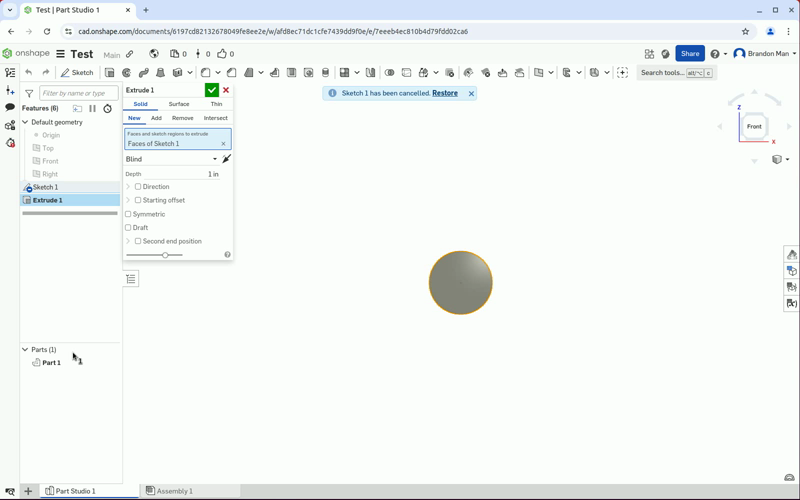
mouse_move(143, 106)
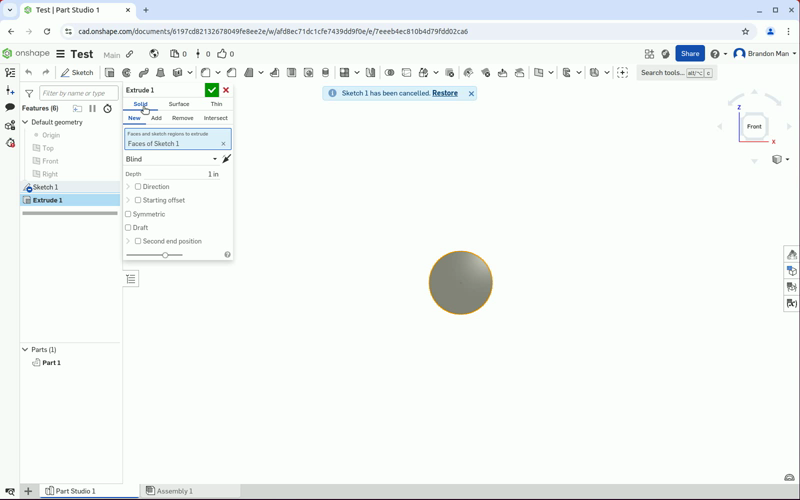
click(143, 106)
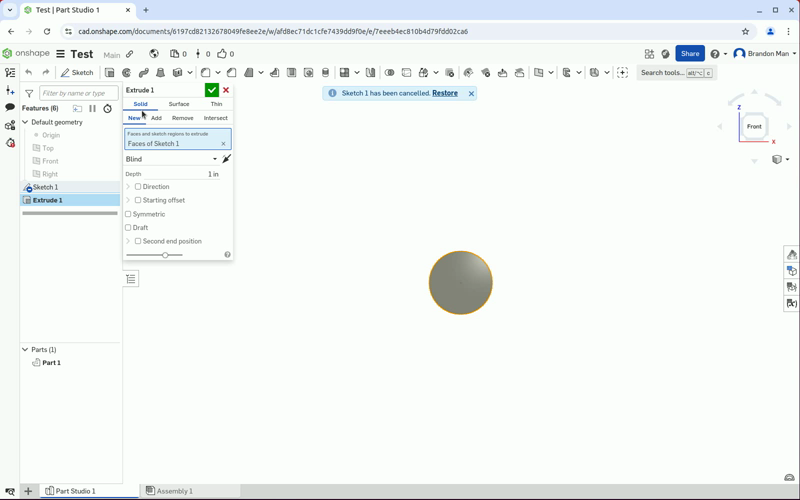
mouse_move(137, 120)
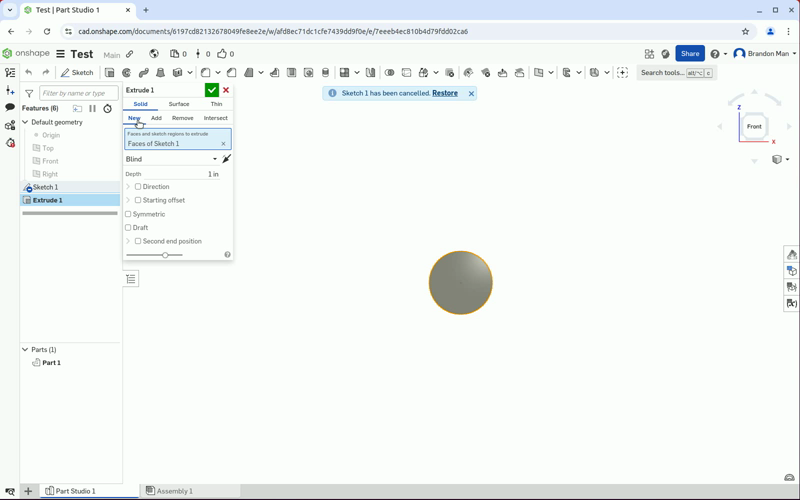
click(137, 120)
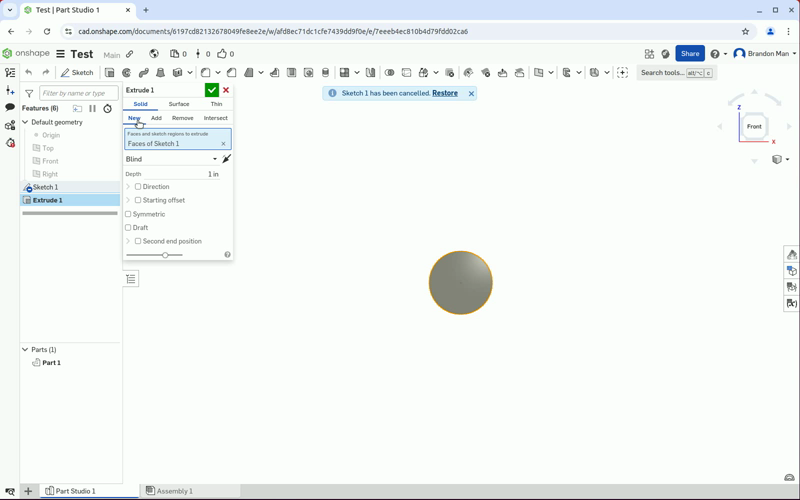
key(tab, 4)
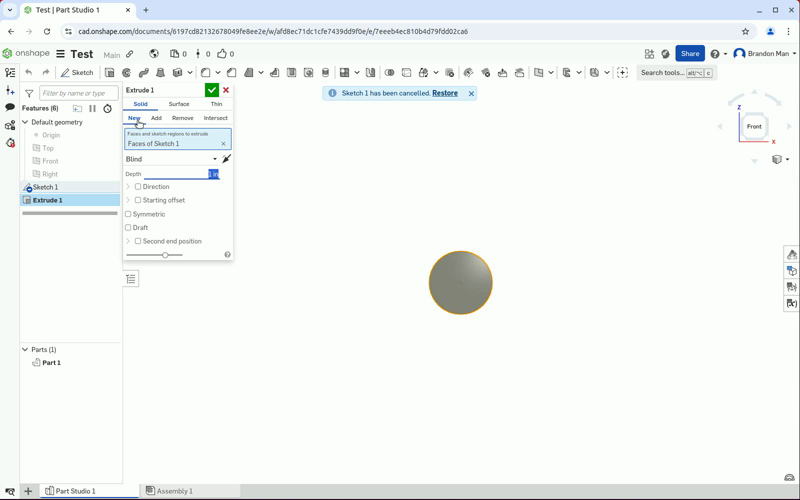
text(7.702)
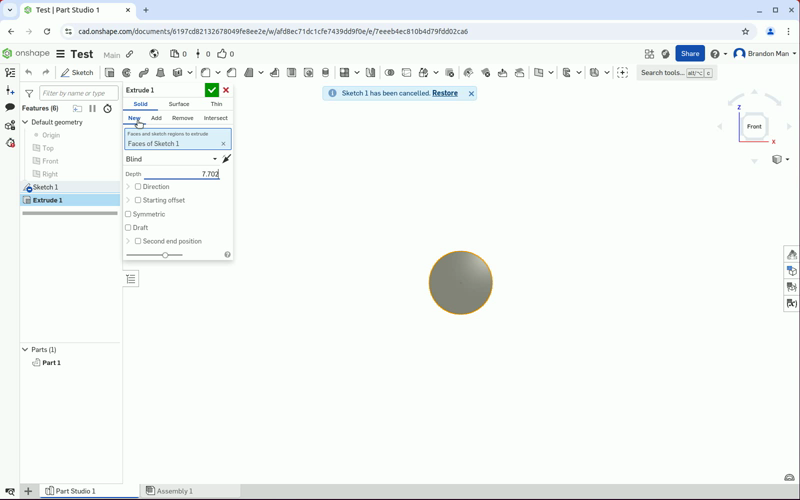
key(tab, 3)
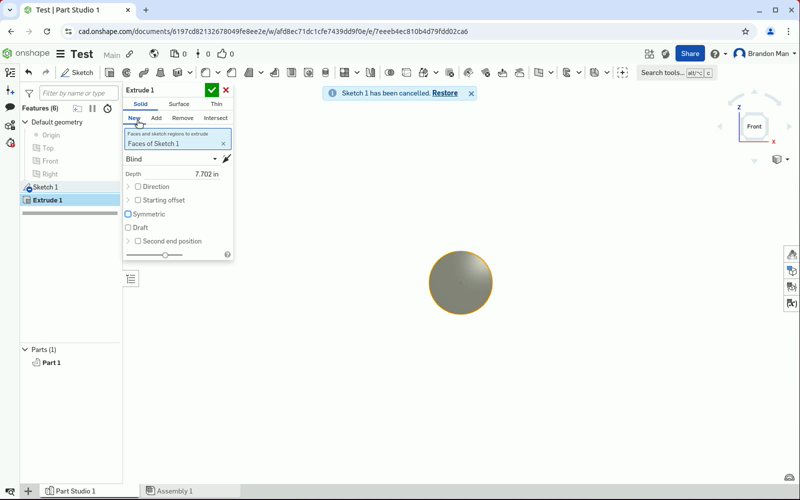
key(space)
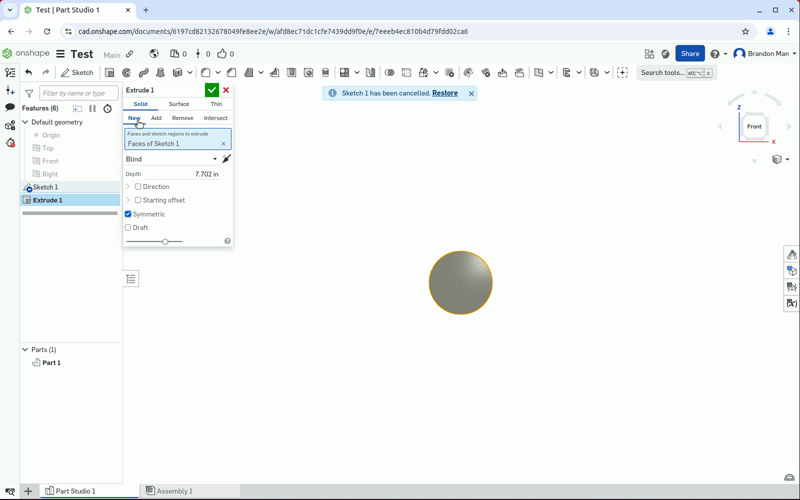
key(enter)
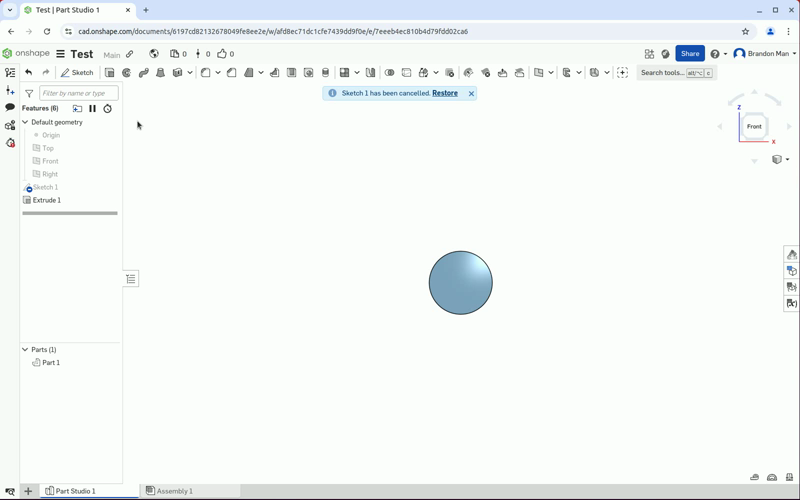
key(shift+h)
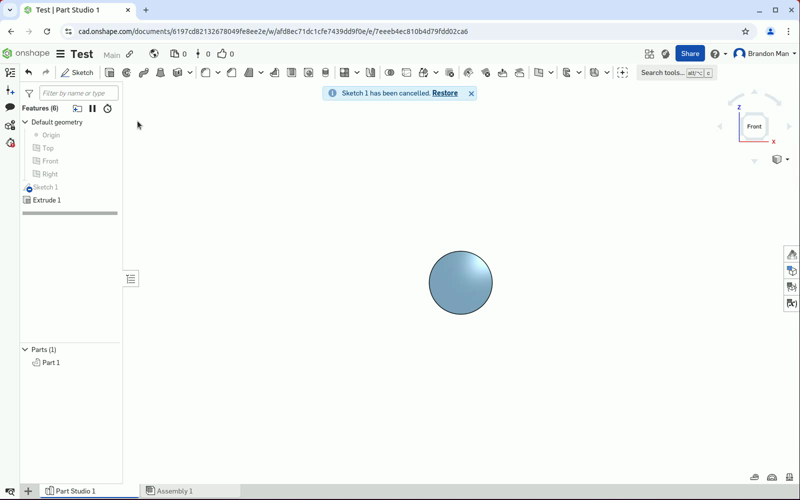
key(shift+h)
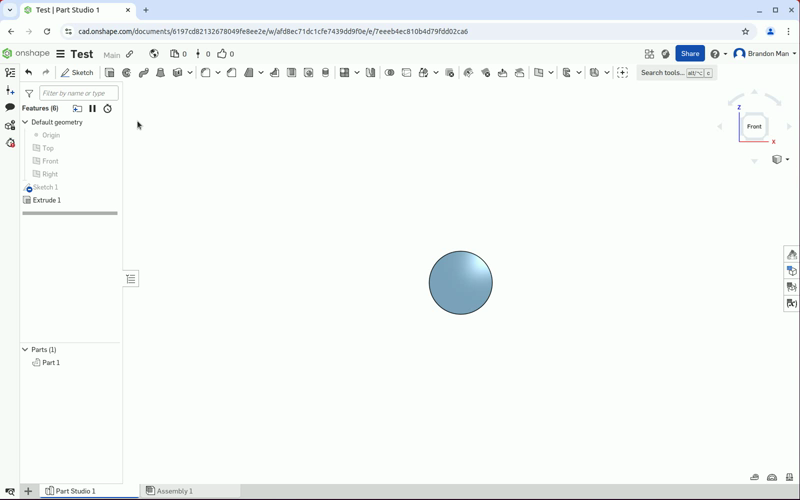
mouse_move(73, 189)
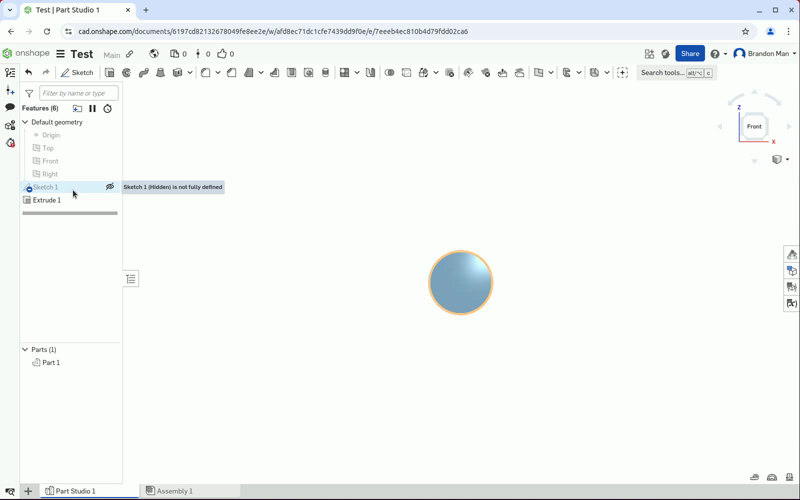
click(73, 189)
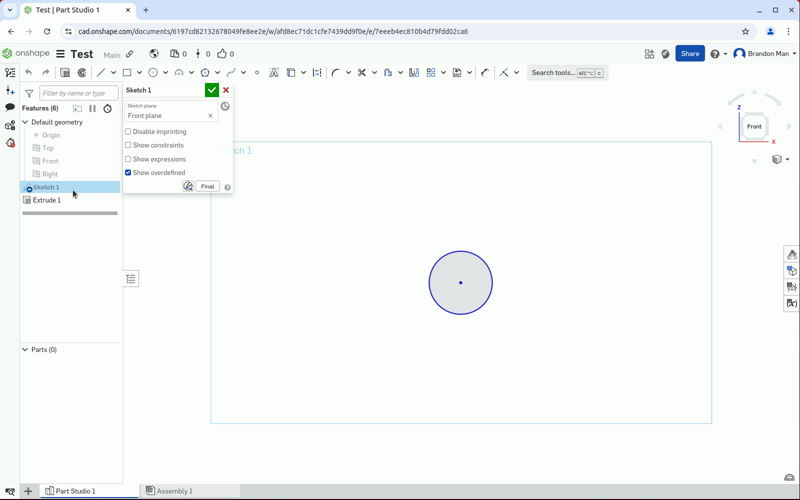
mouse_move(229, 92)
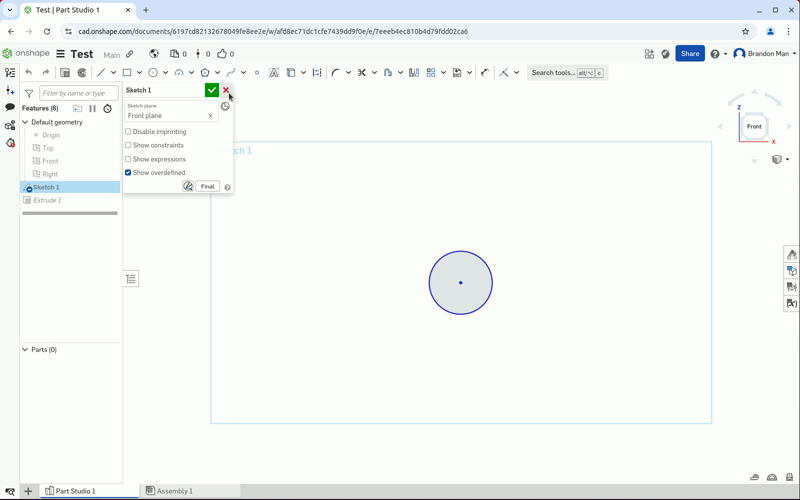
click(229, 92)
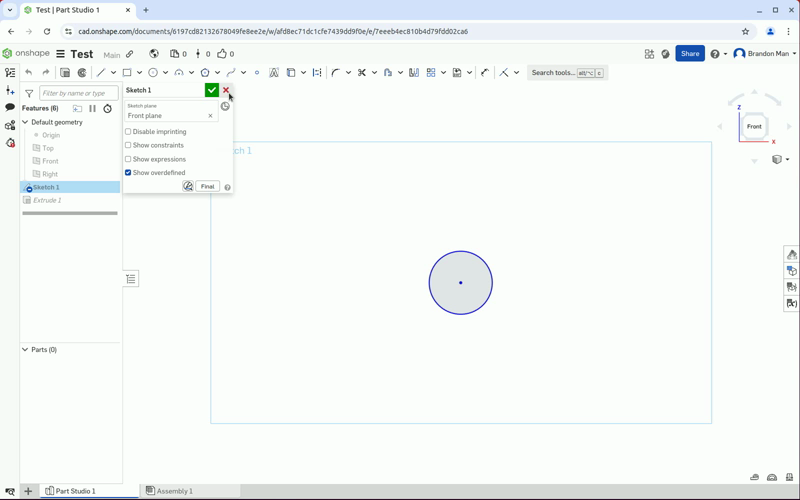
key(shift+s)
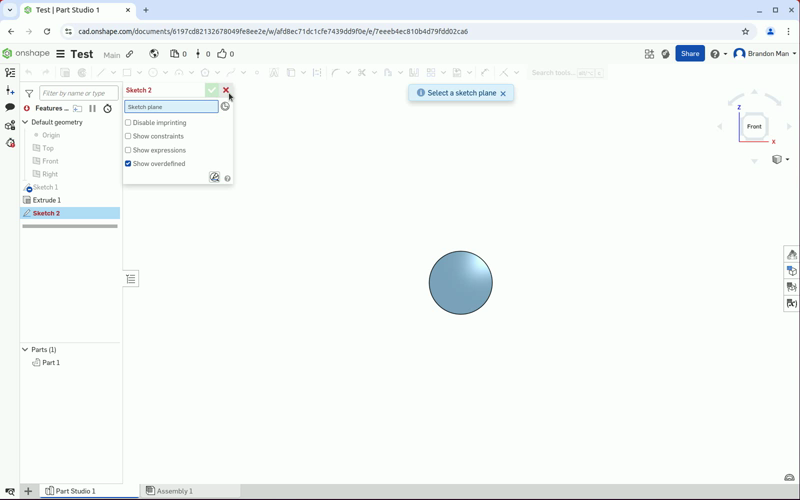
mouse_move(73, 163)
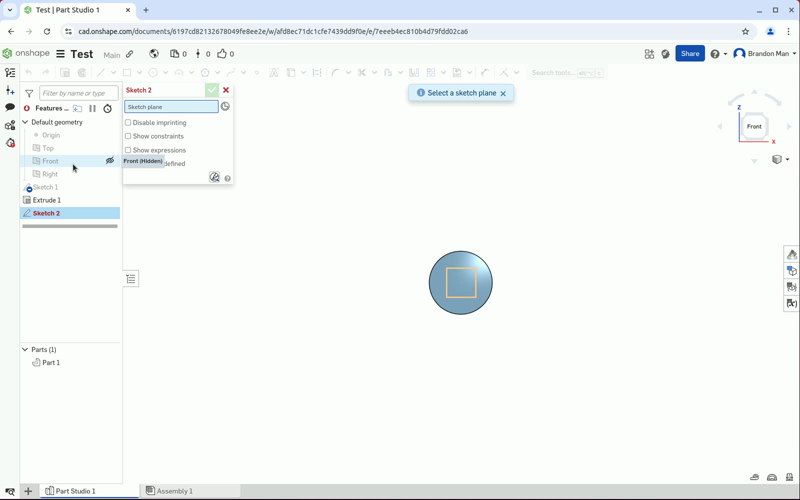
click(73, 163)
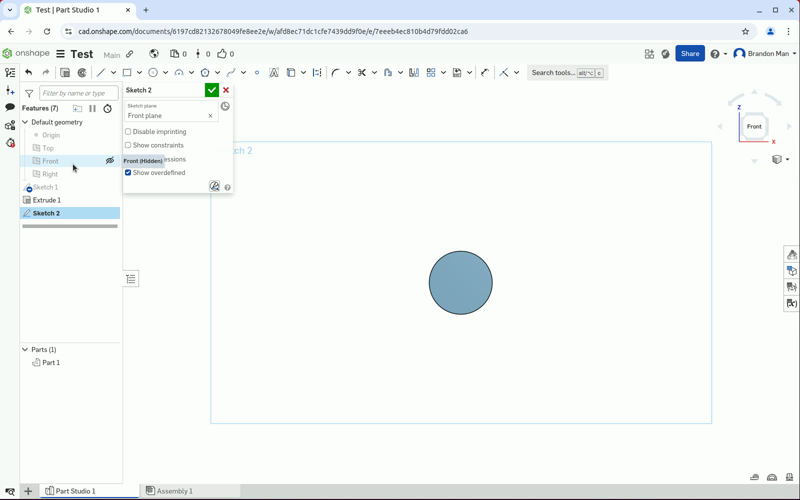
mouse_move(73, 352)
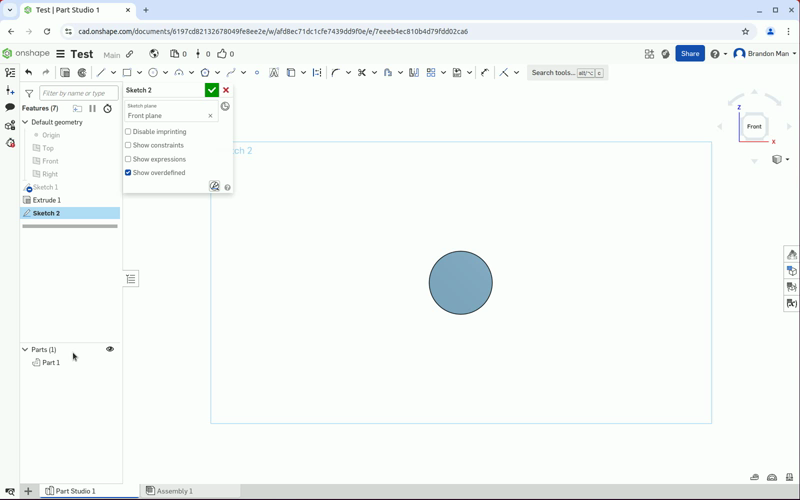
key(y)
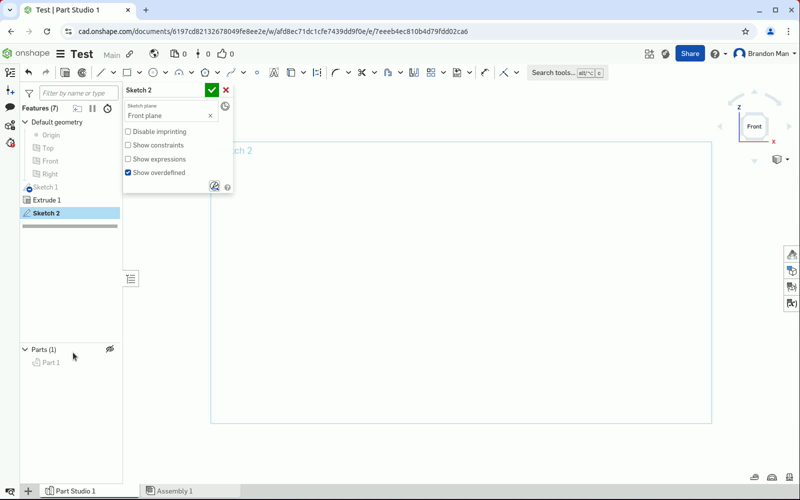
key(c)
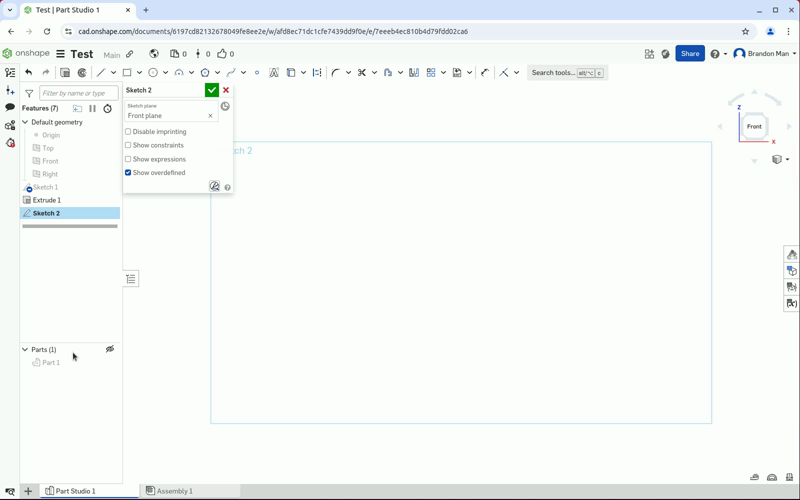
key_down(shift)
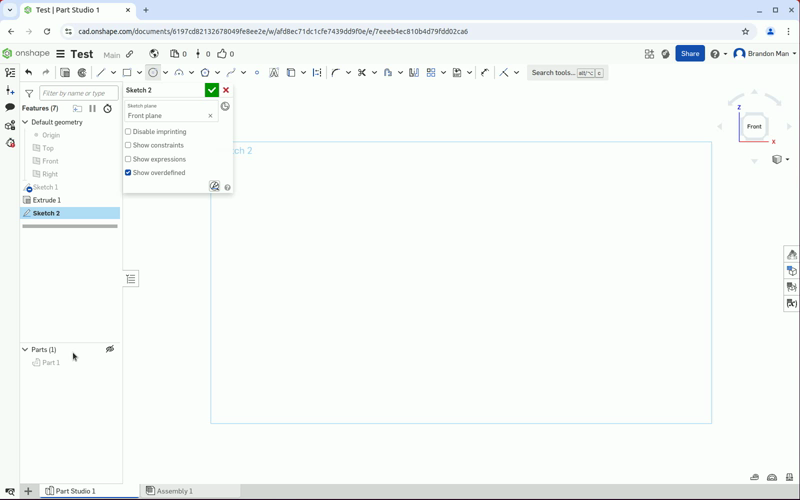
mouse_move(461, 282)
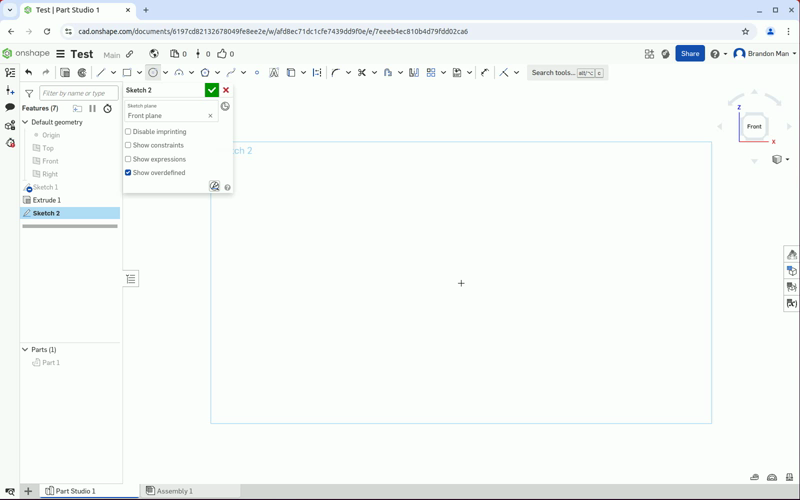
click(461, 282)
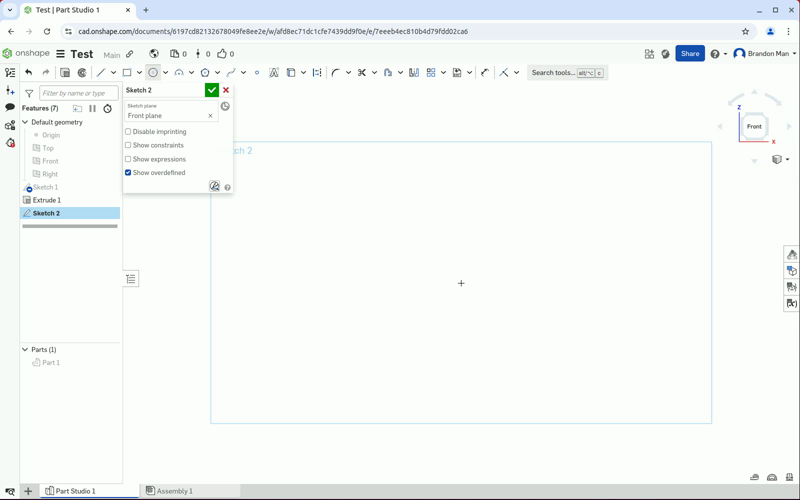
key_up(shift)
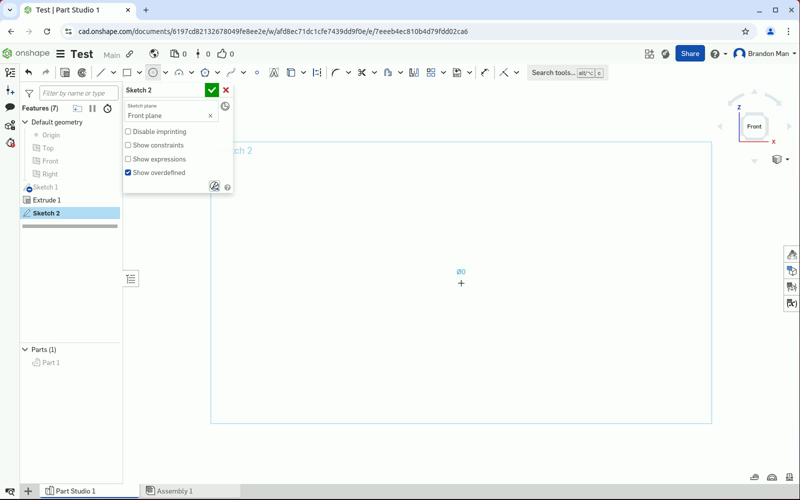
mouse_move(574, 282)
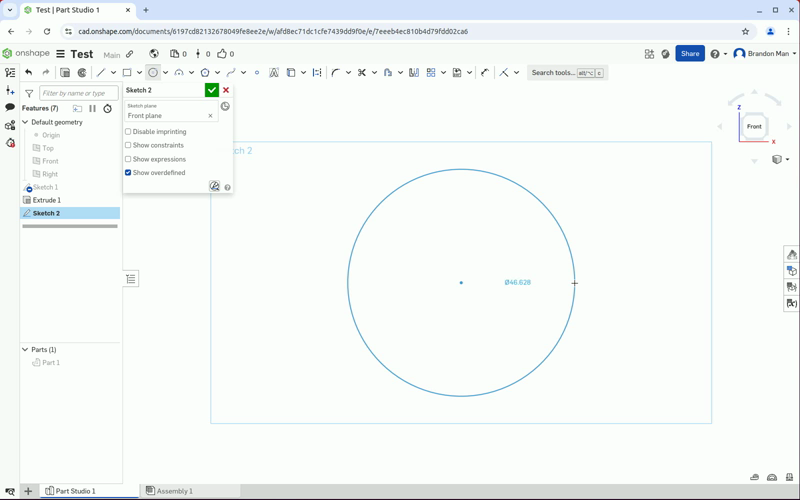
click(574, 282)
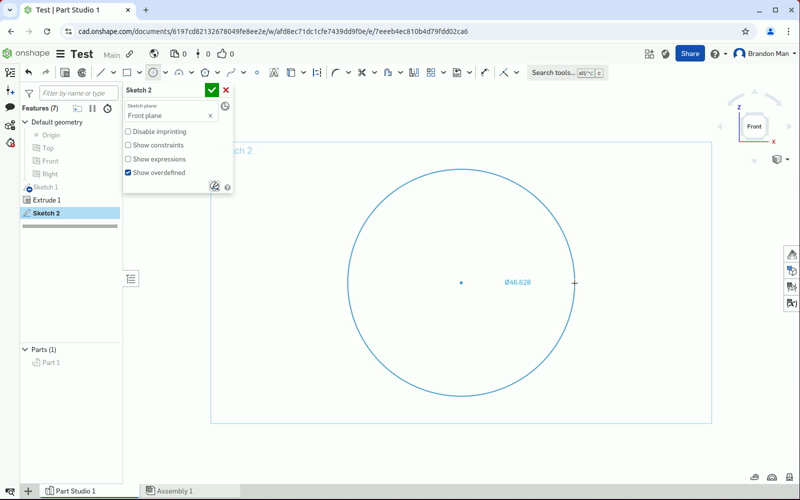
key(esc)
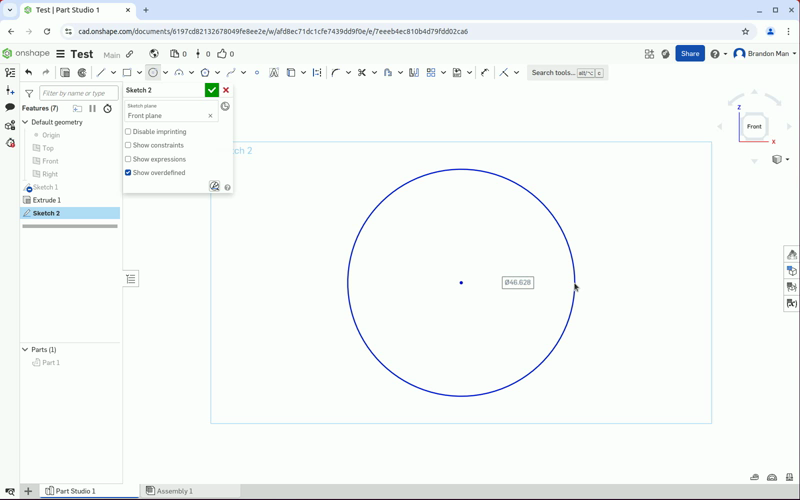
mouse_move(509, 315)
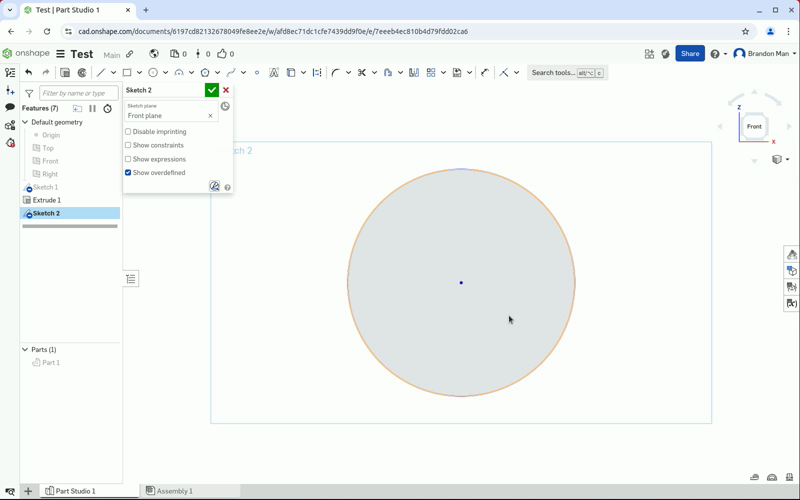
click(509, 315)
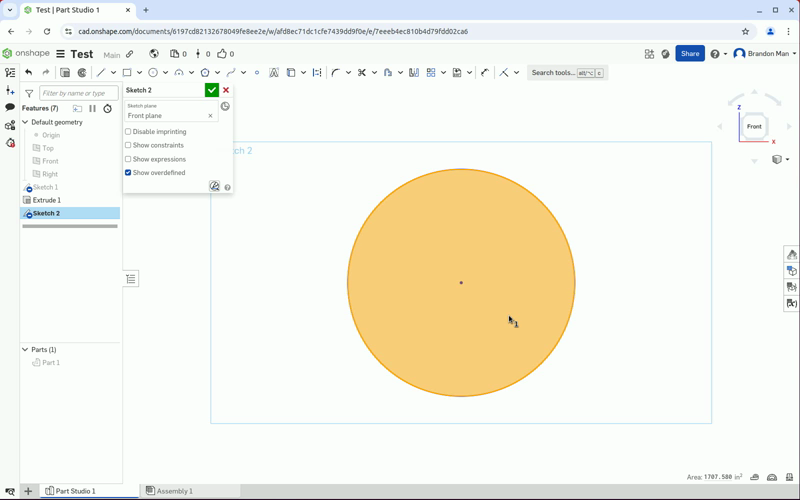
mouse_move(73, 352)
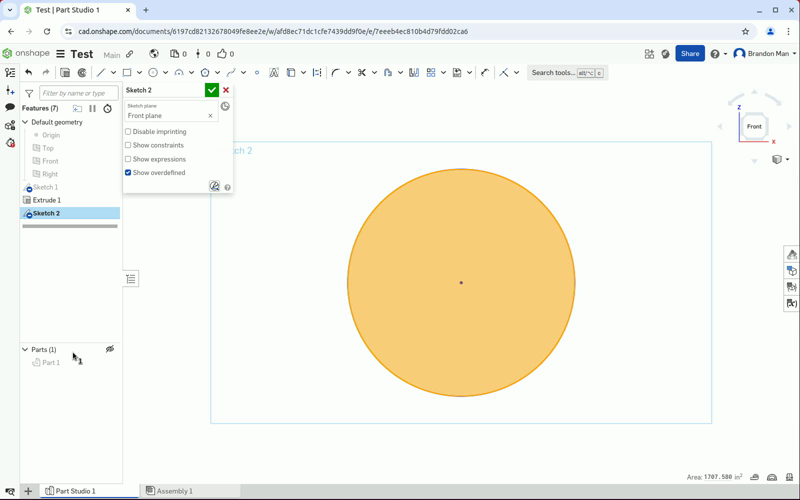
key(shift+y)
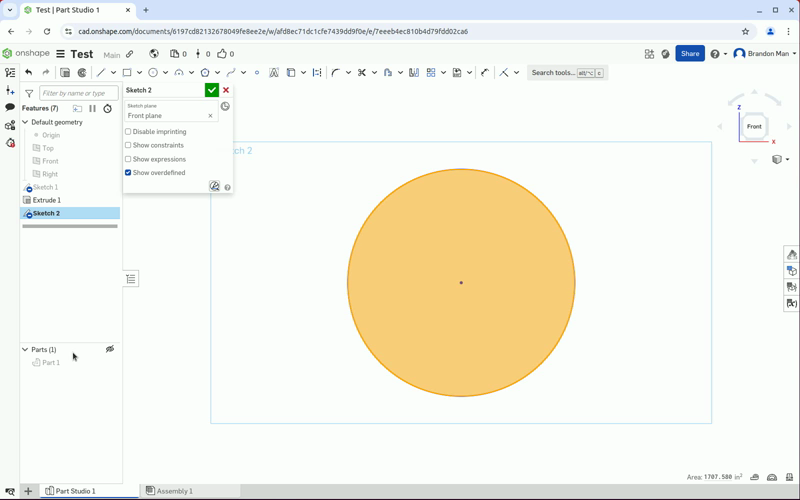
key(shift+e)
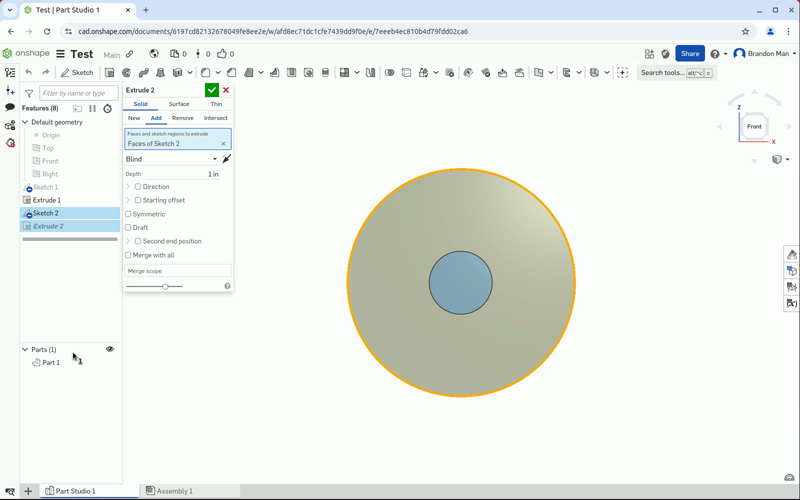
mouse_move(143, 106)
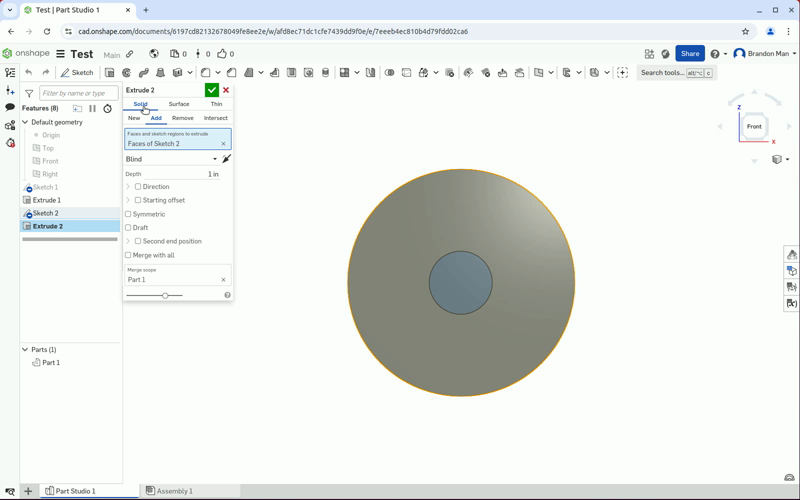
click(143, 106)
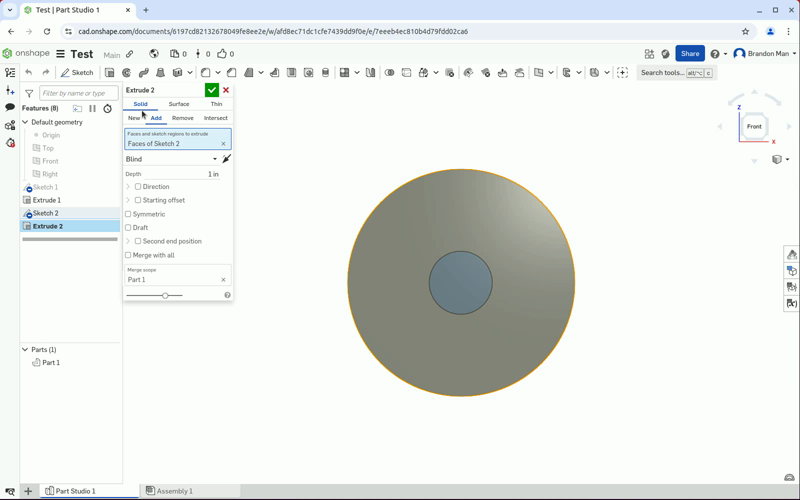
mouse_move(137, 120)
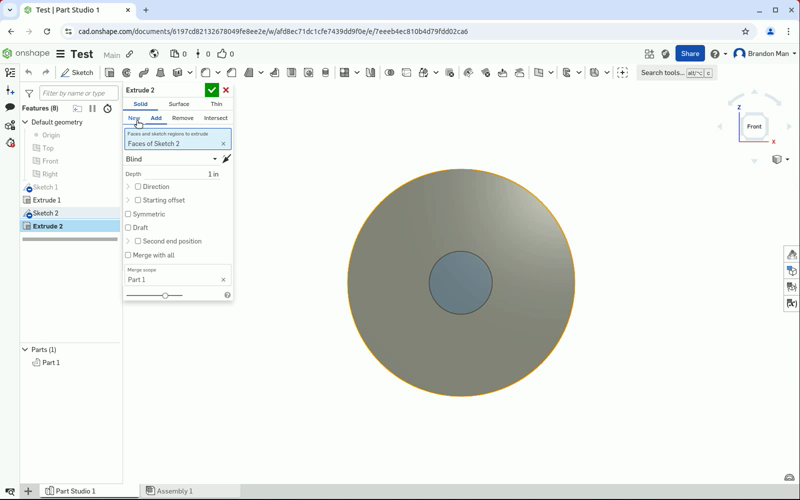
click(137, 120)
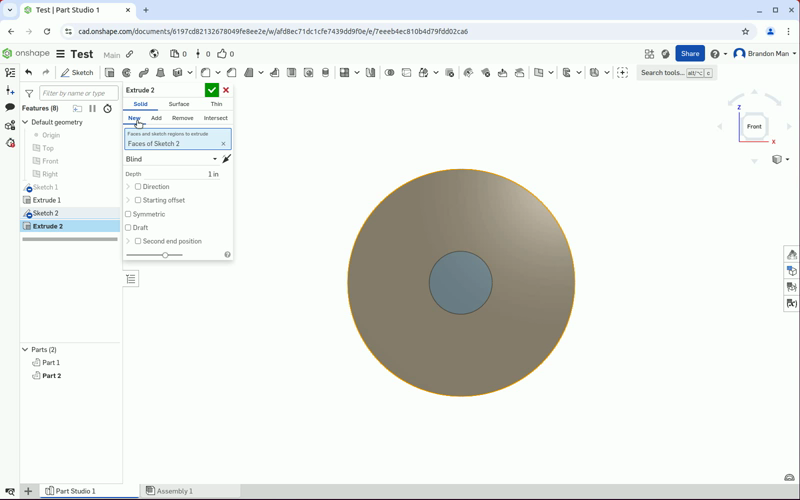
key(tab, 4)
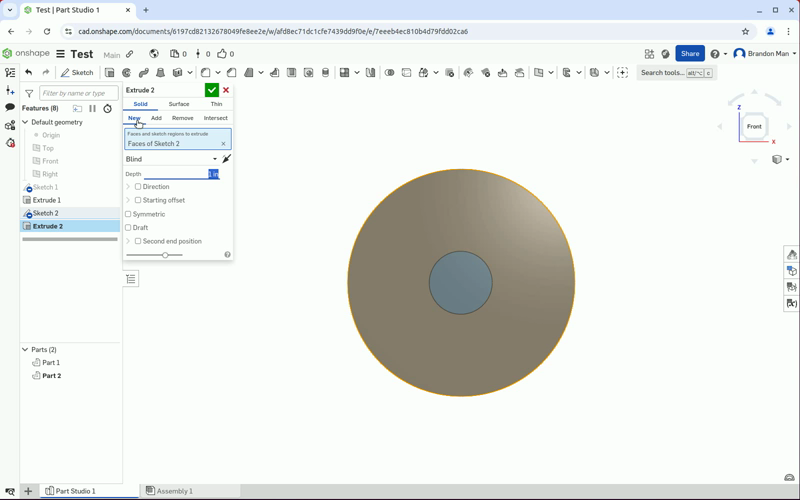
text(5.296)
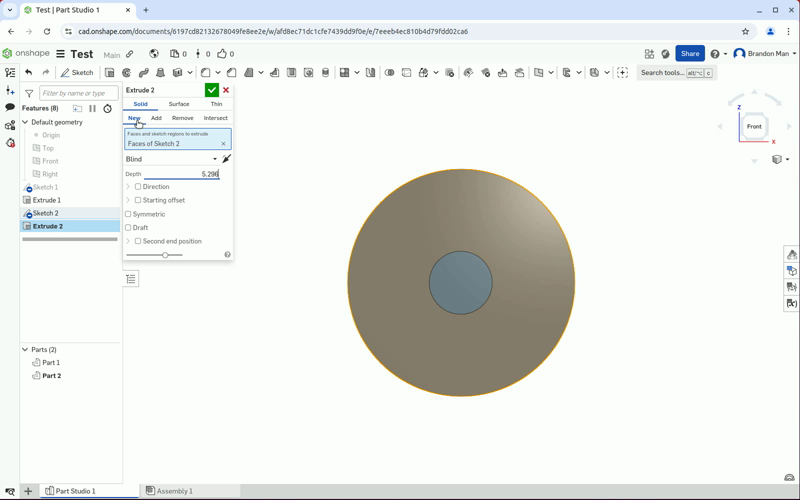
key(tab, 3)
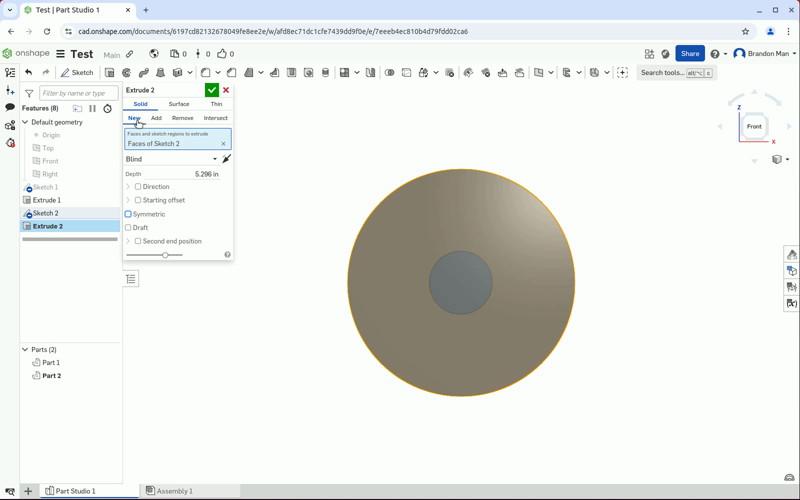
key(space)
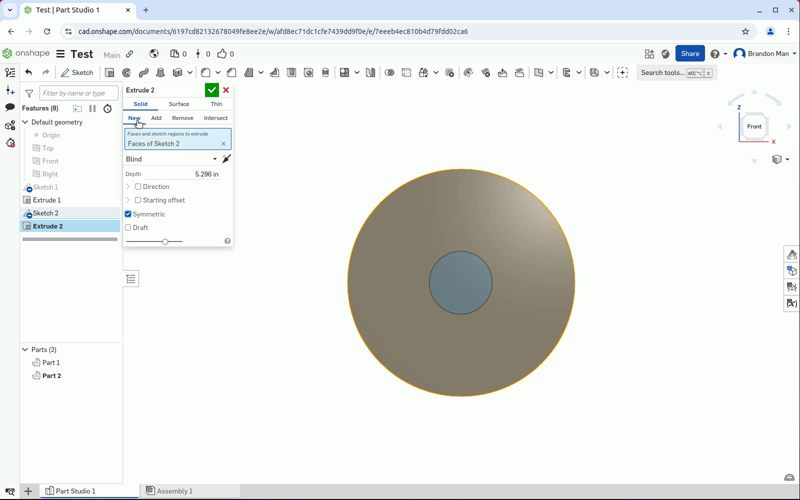
key(enter)
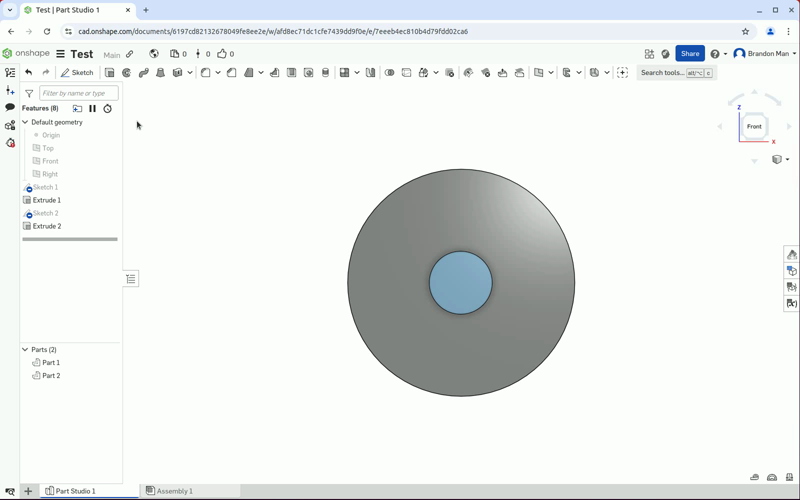
key(shift+h)
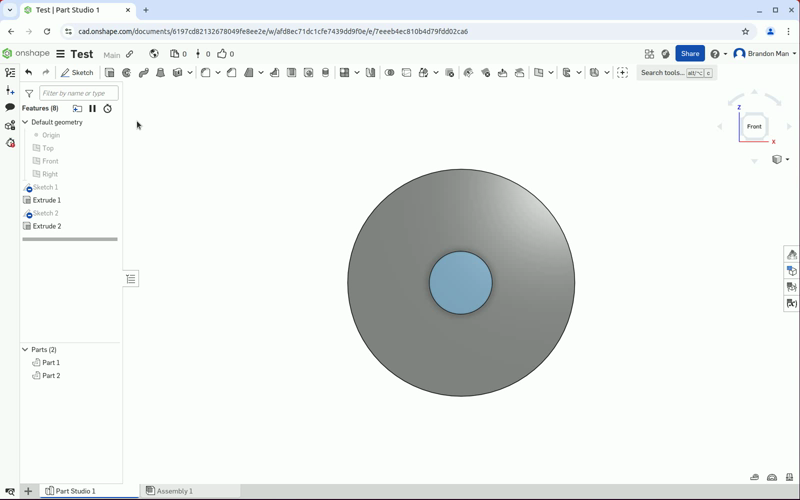
key(shift+h)
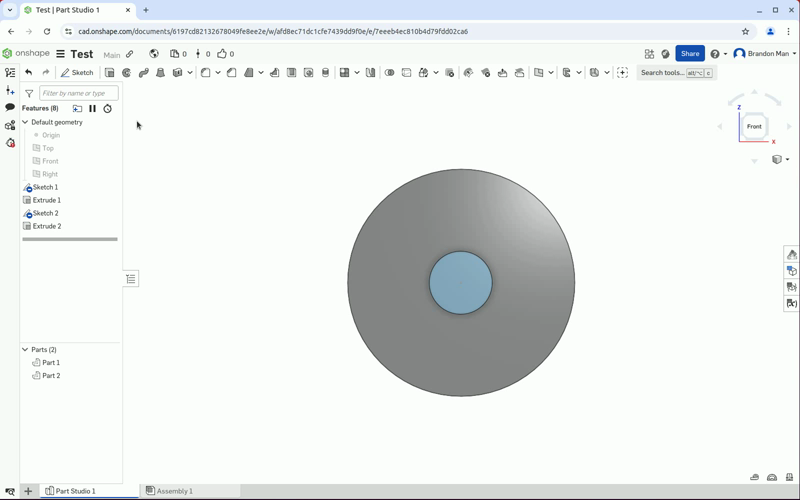
key(shift+7)
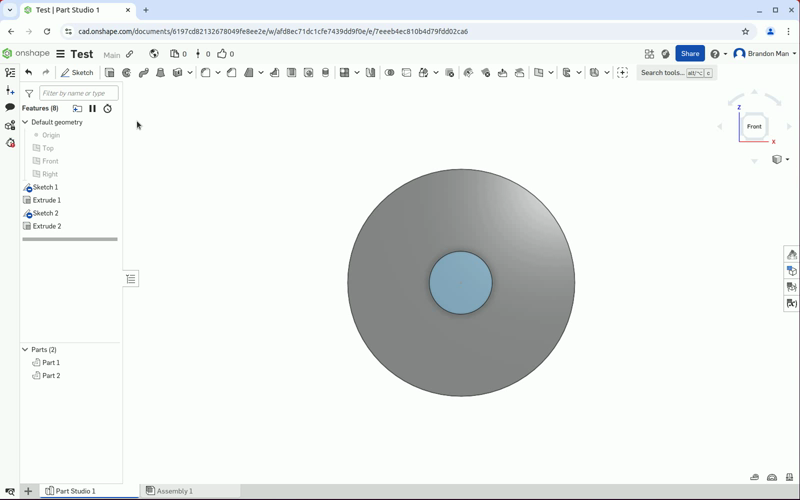
key(left, 2)
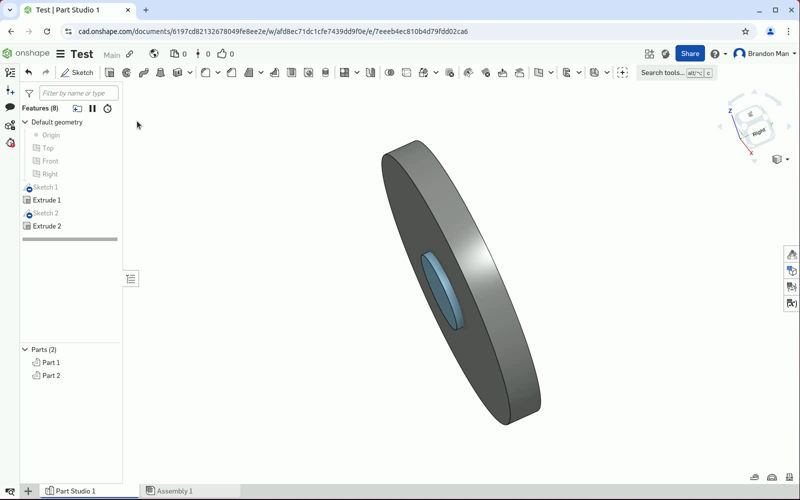
key(down, 2)
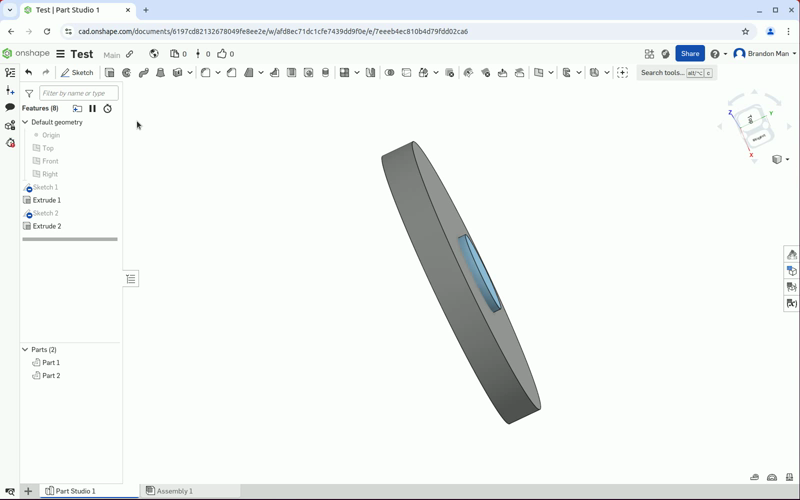
key(up, 2)
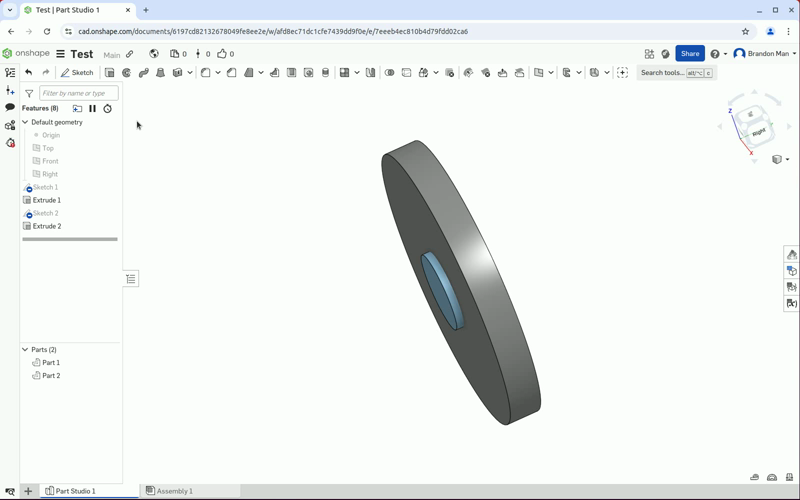
key(right, 2)
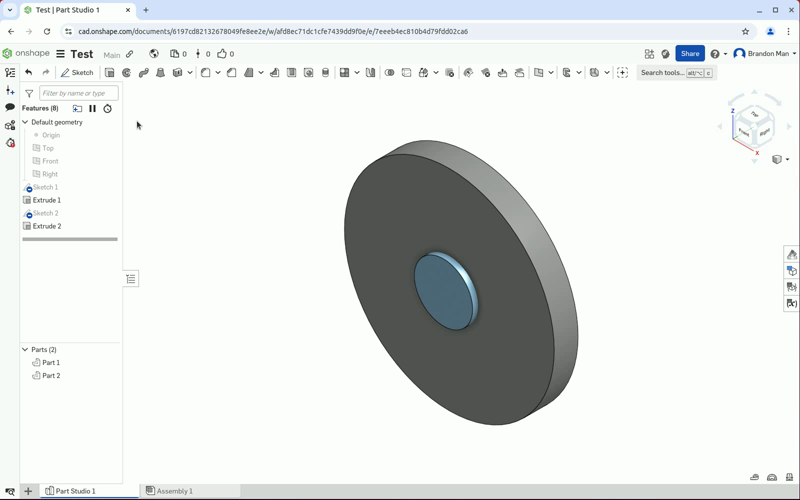
mouse_move(73, 189)
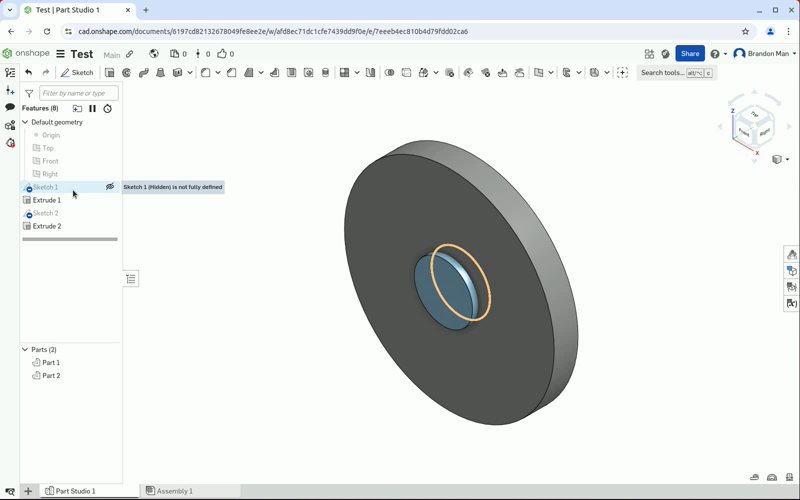
click(73, 189)